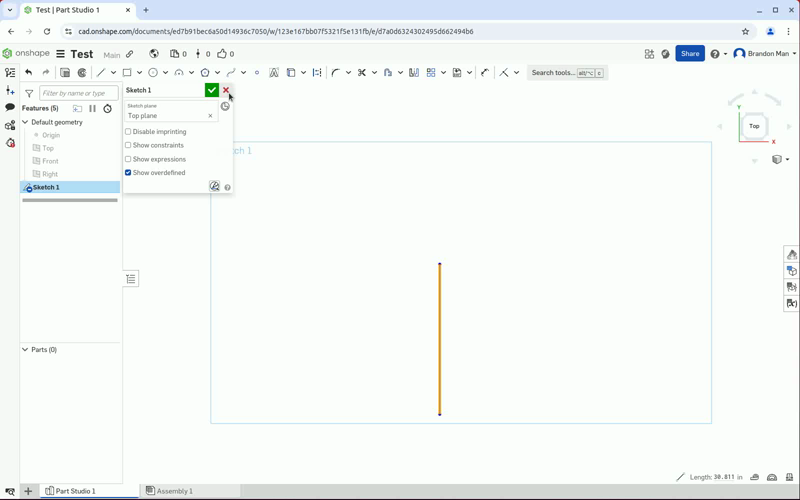
key(shift+h)
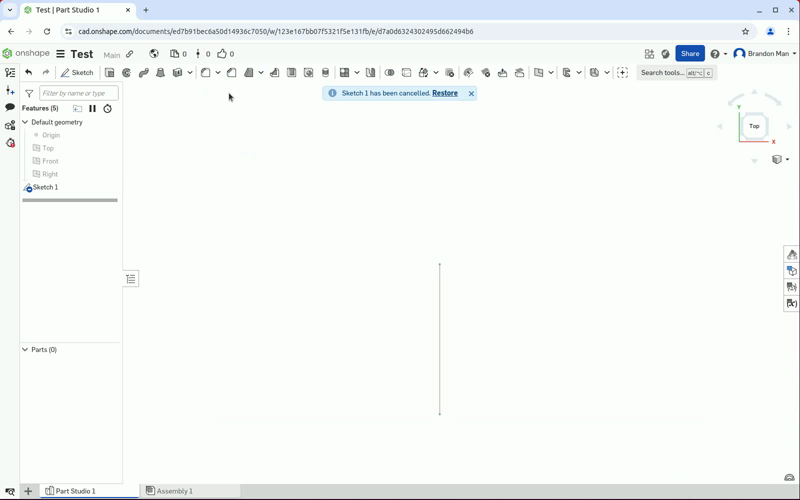
key(shift+s)
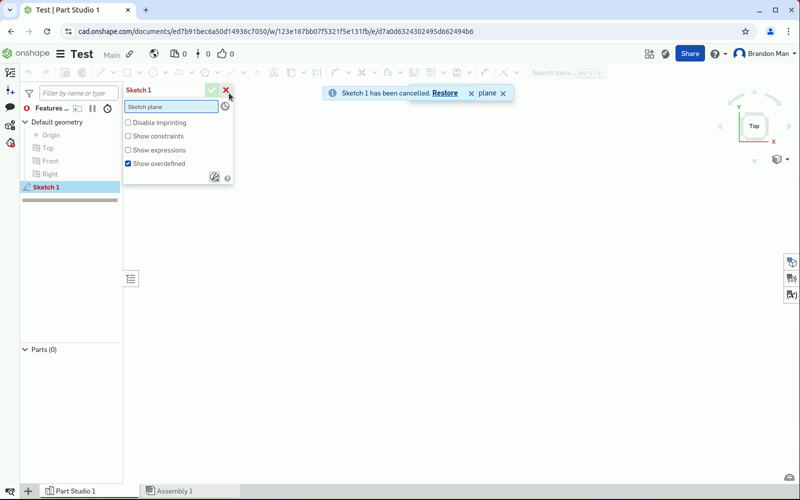
mouse_move(73, 150)
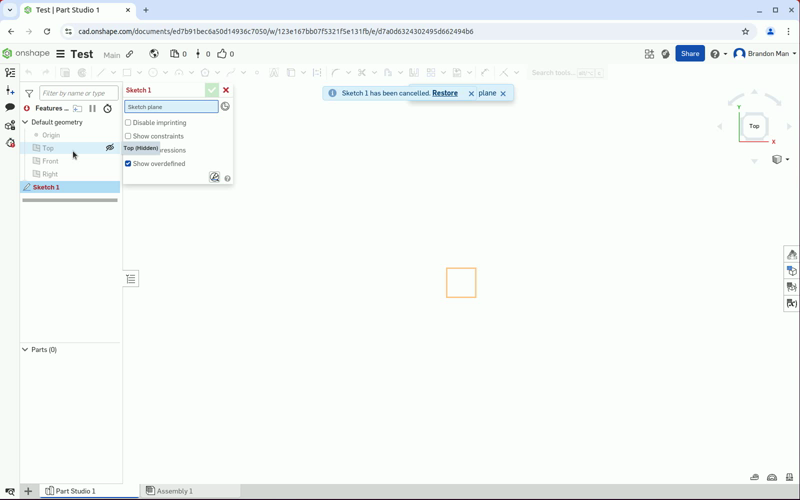
click(73, 150)
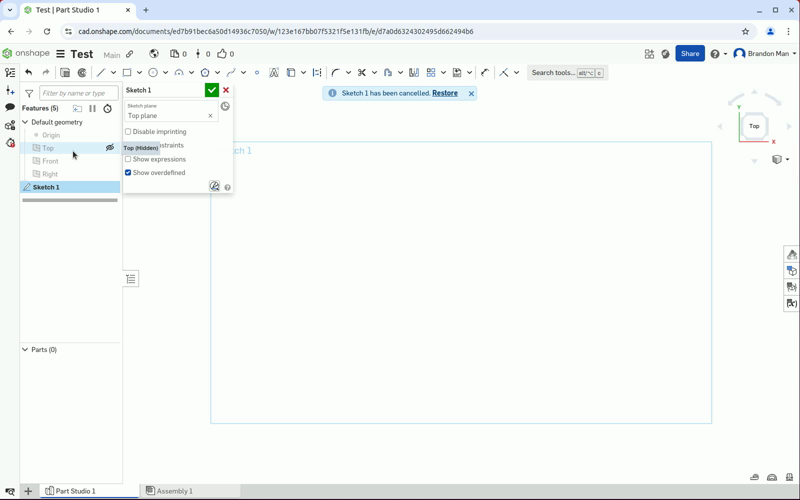
mouse_move(73, 352)
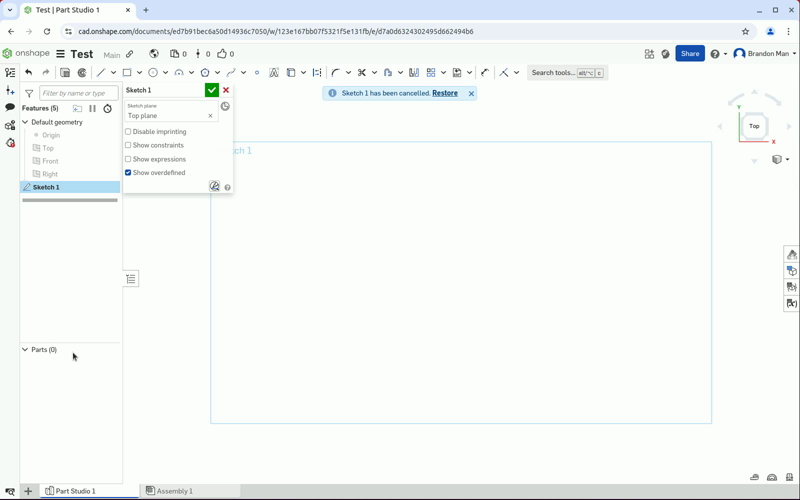
key(y)
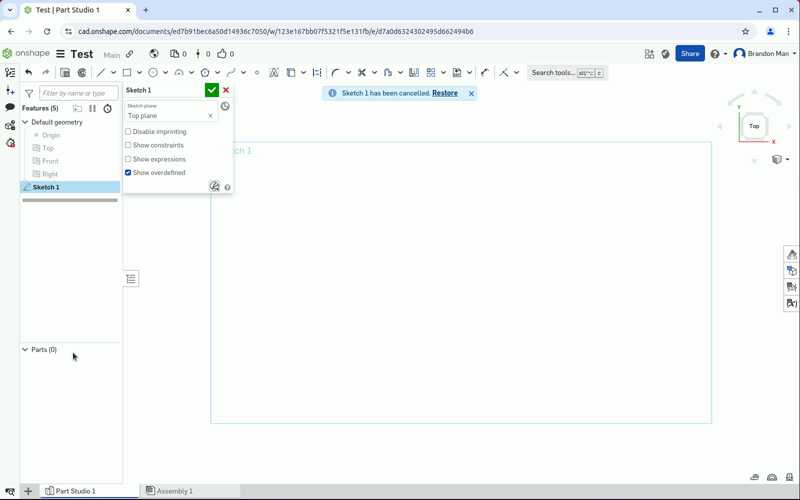
key(c)
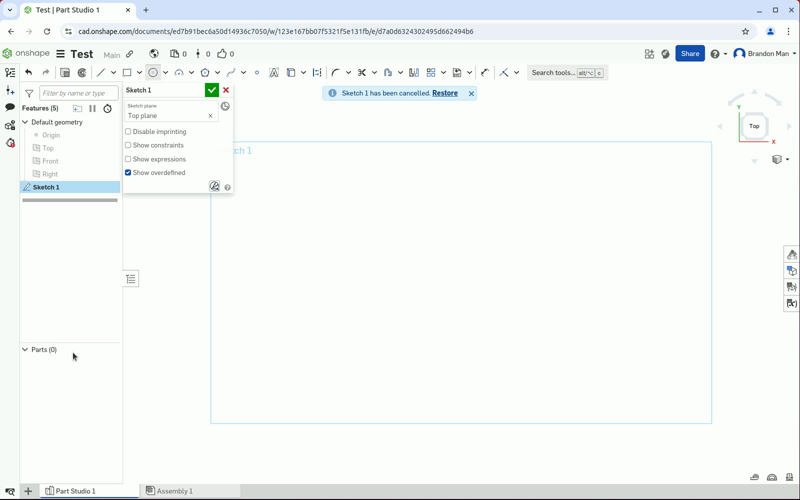
key_down(shift)
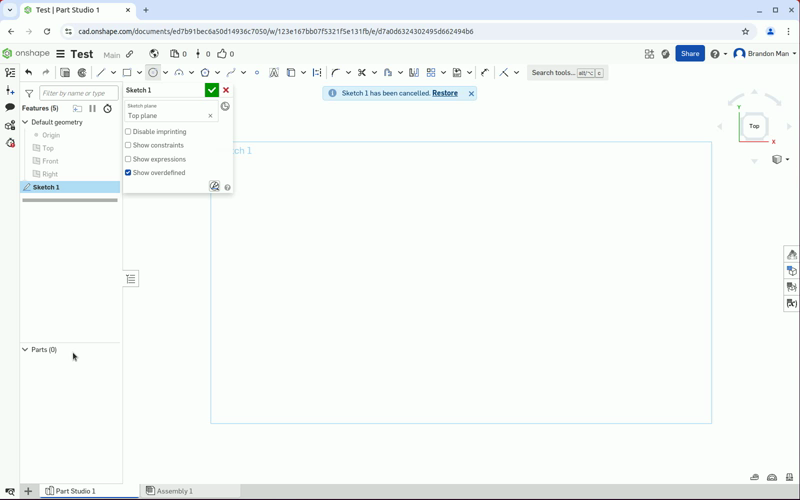
mouse_move(461, 282)
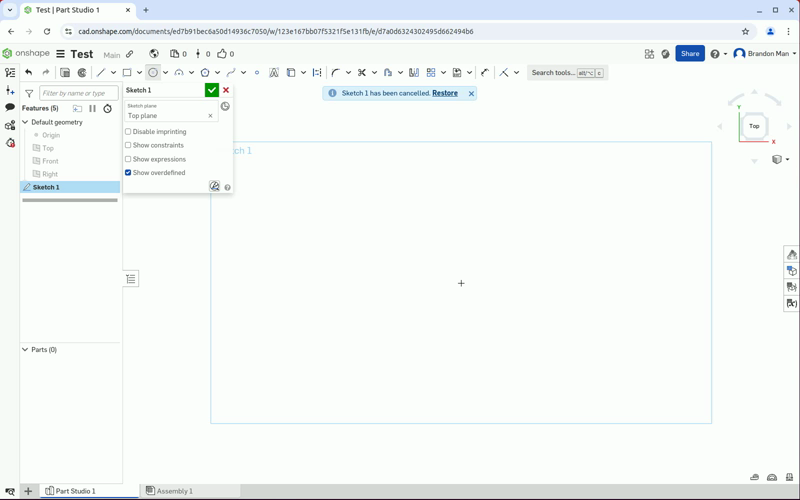
click(461, 282)
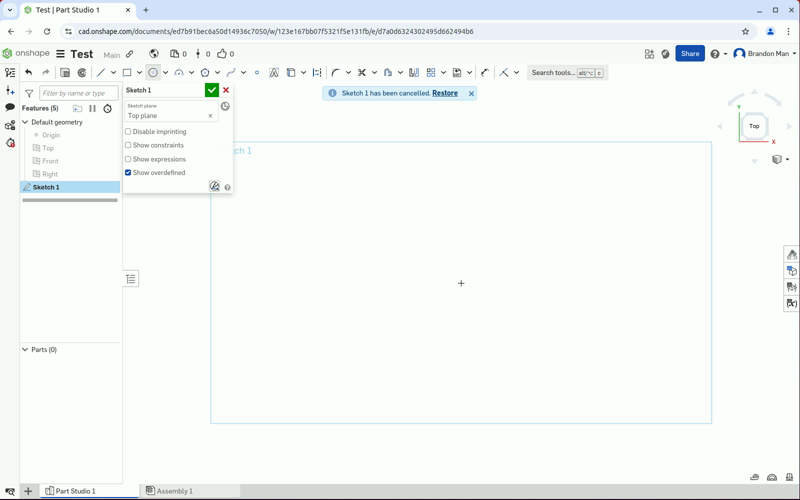
key_up(shift)
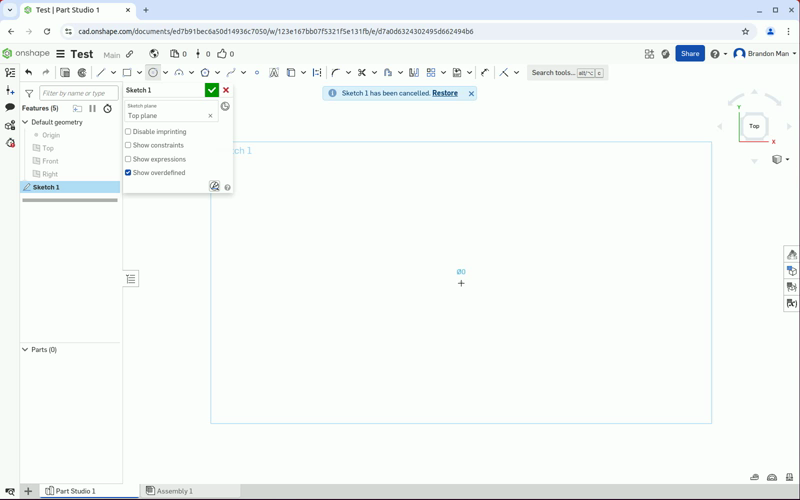
mouse_move(560, 282)
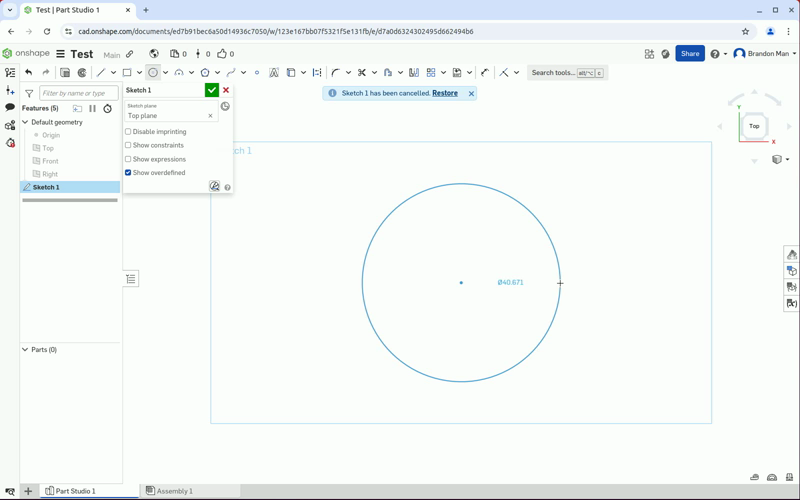
click(560, 282)
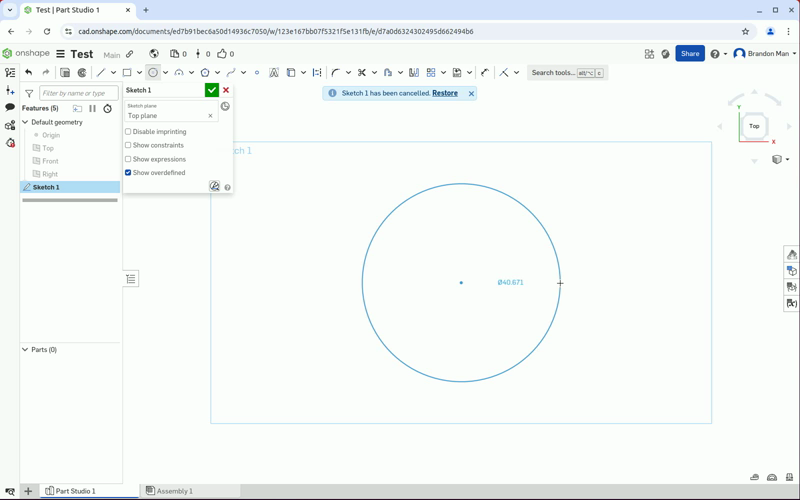
key(esc)
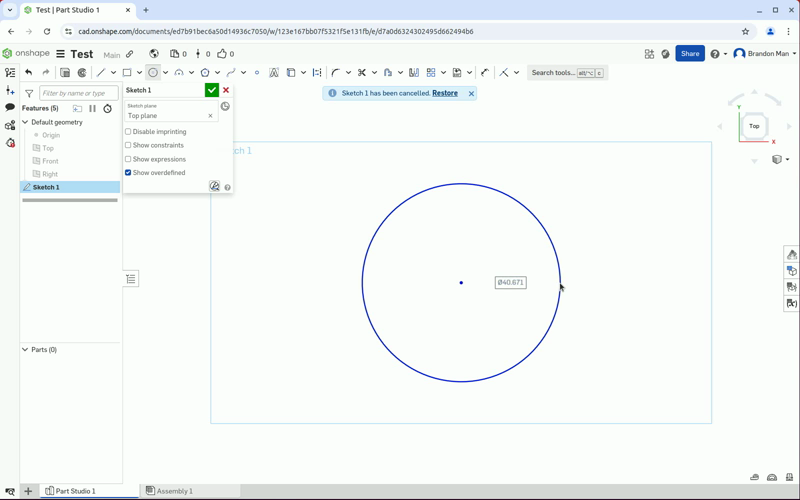
mouse_move(427, 315)
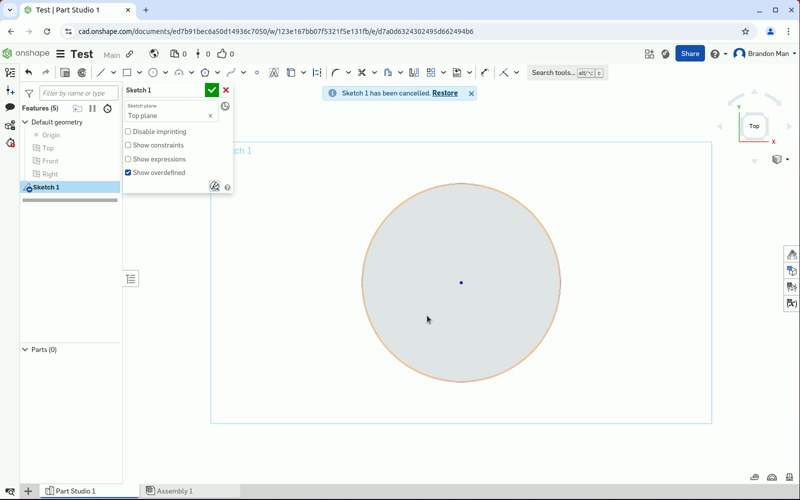
click(427, 315)
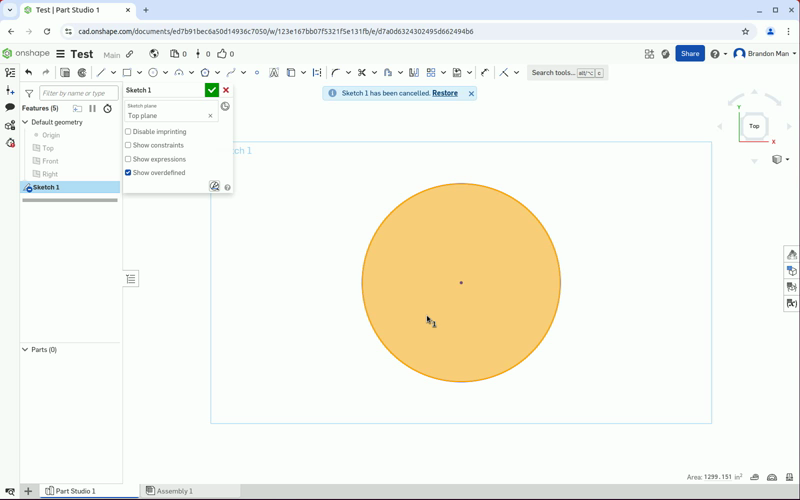
mouse_move(73, 352)
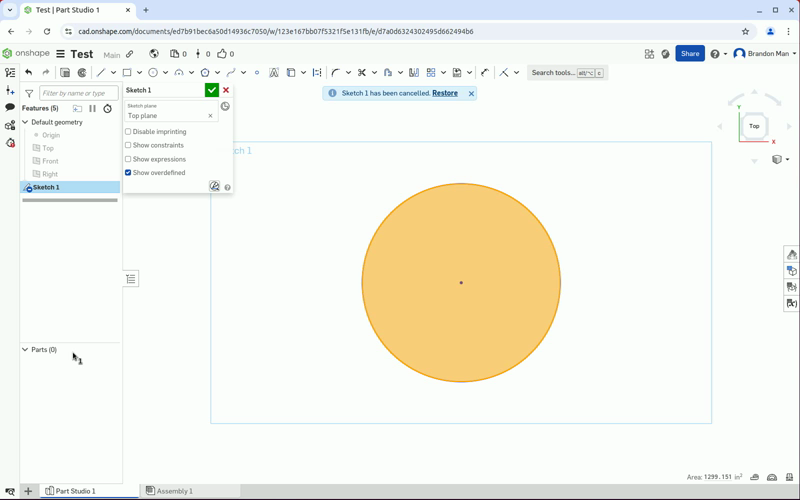
key(shift+y)
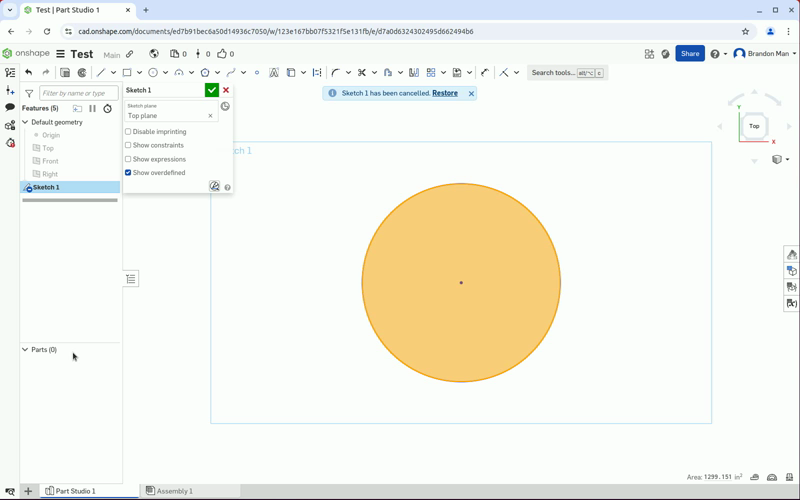
key(shift+e)
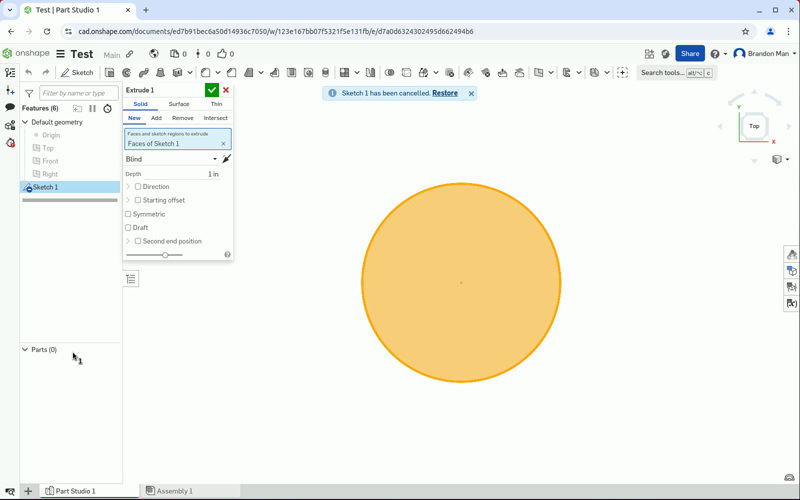
mouse_move(143, 106)
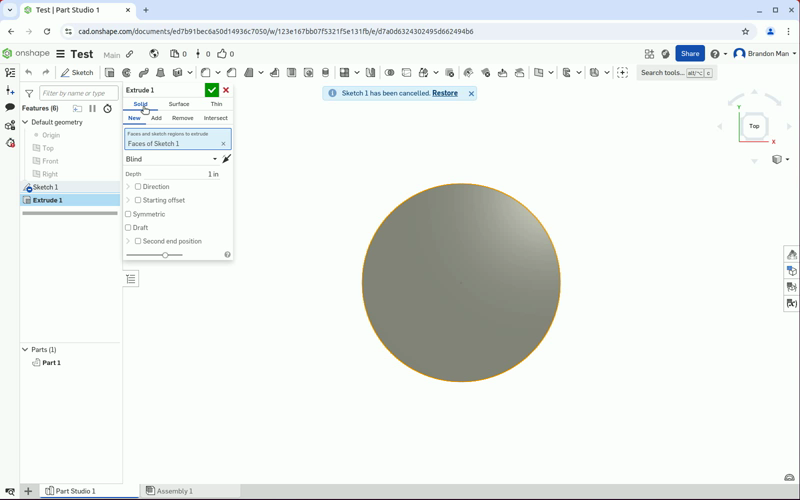
click(143, 106)
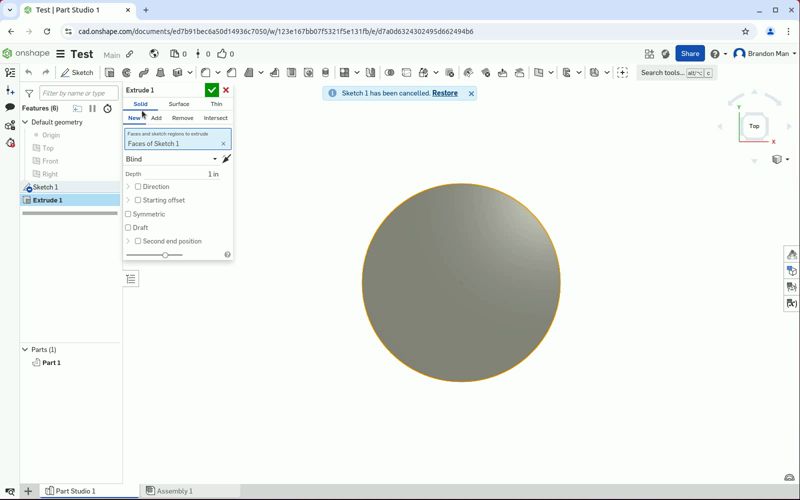
mouse_move(137, 120)
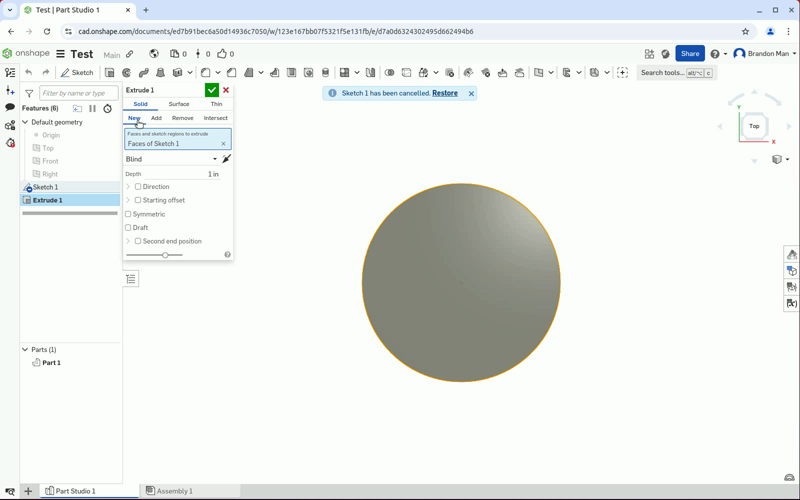
click(137, 120)
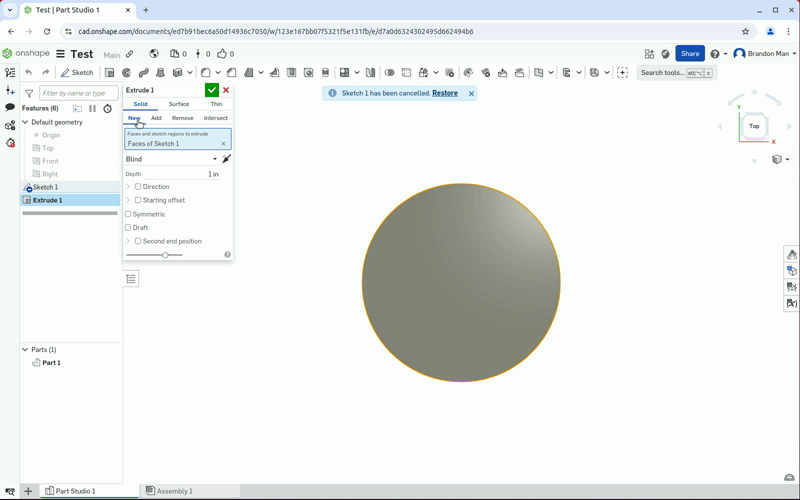
key(tab, 4)
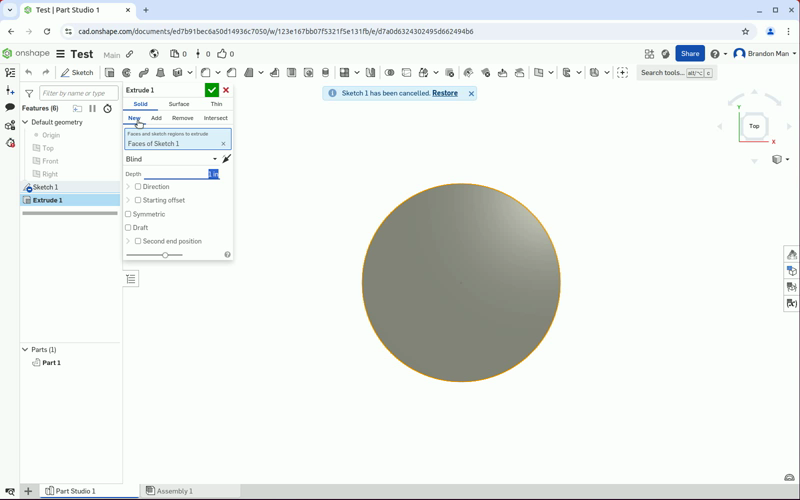
text(23.108)
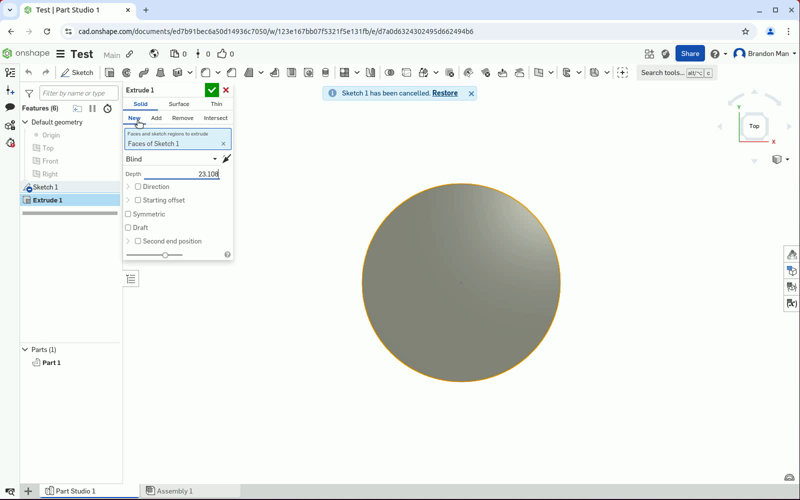
key(enter)
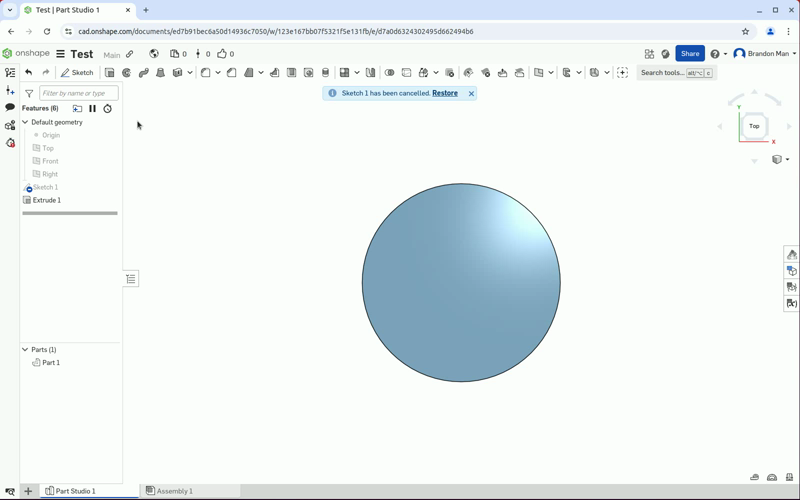
key(shift+h)
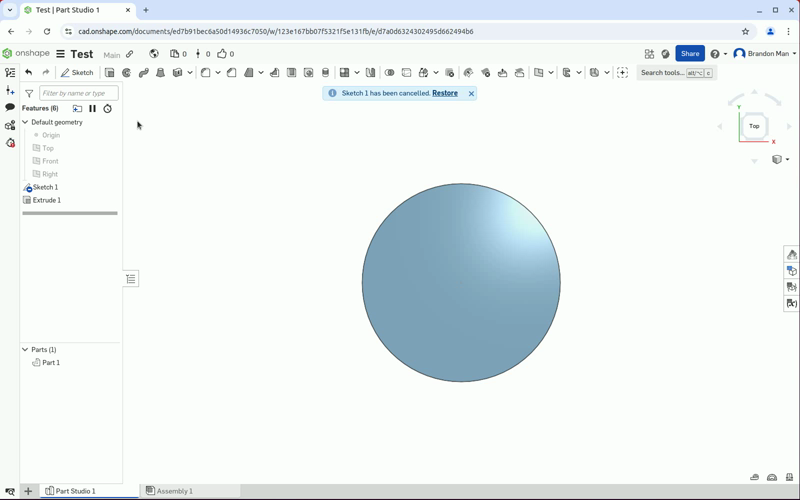
key(shift+h)
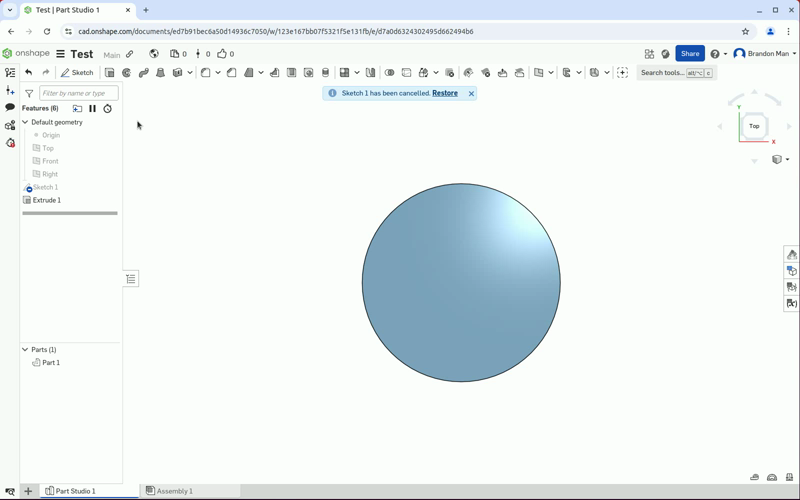
mouse_move(73, 189)
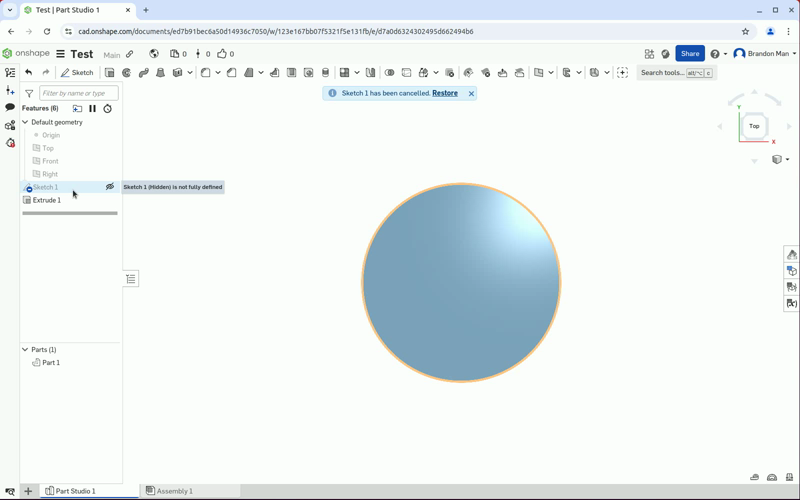
click(73, 189)
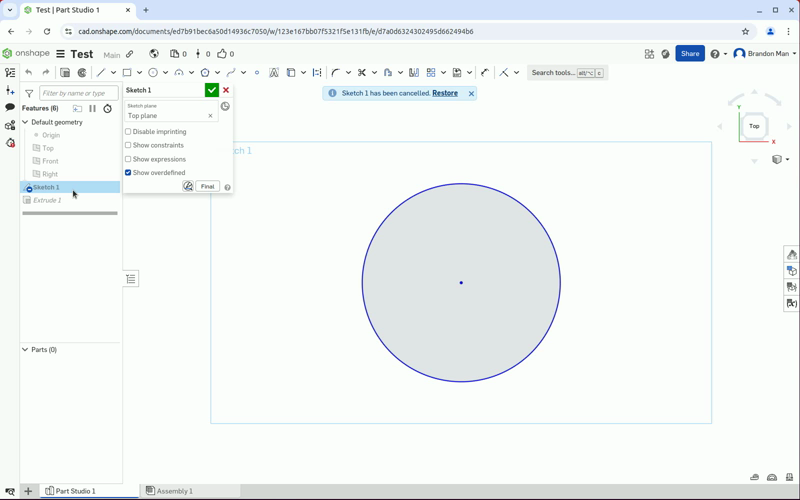
mouse_move(229, 92)
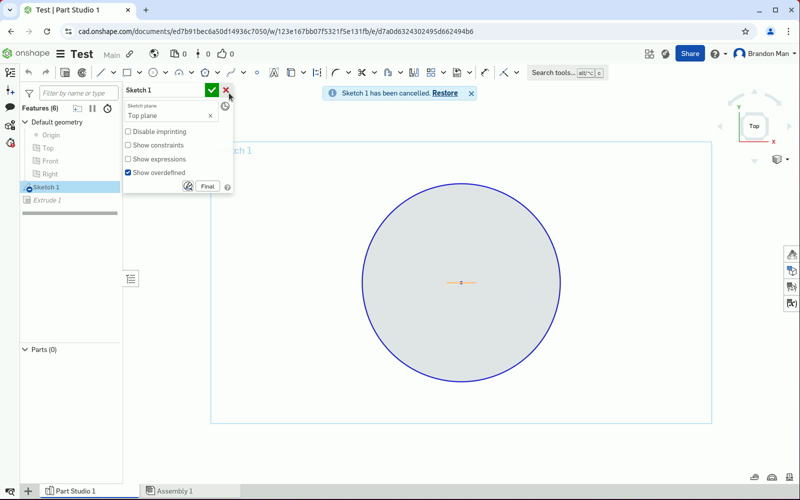
click(229, 92)
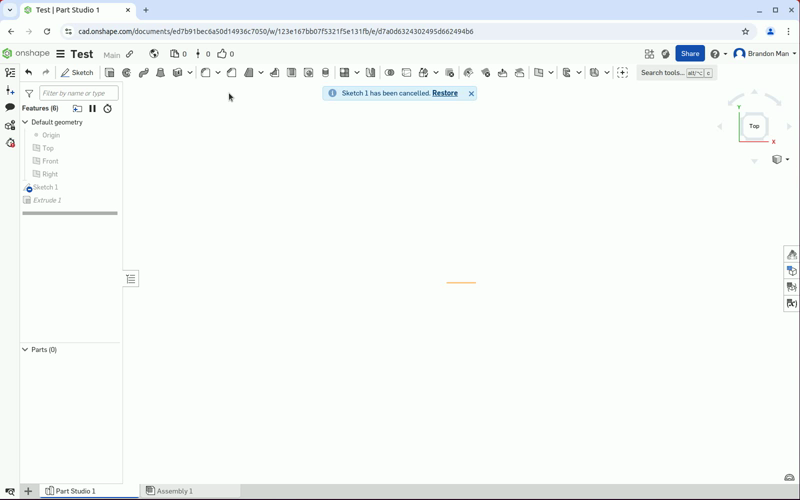
mouse_move(541, 75)
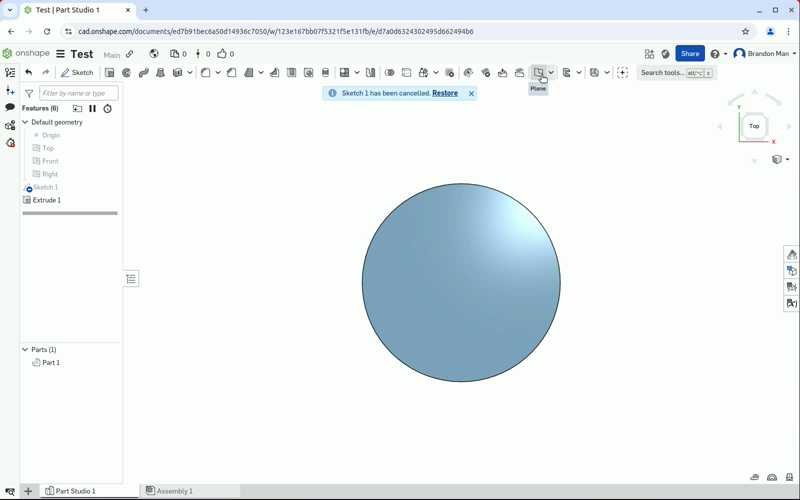
click(541, 75)
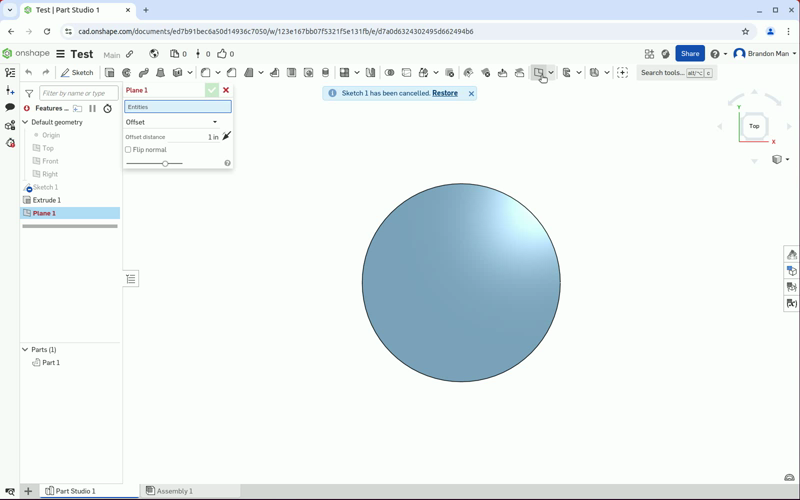
mouse_move(73, 150)
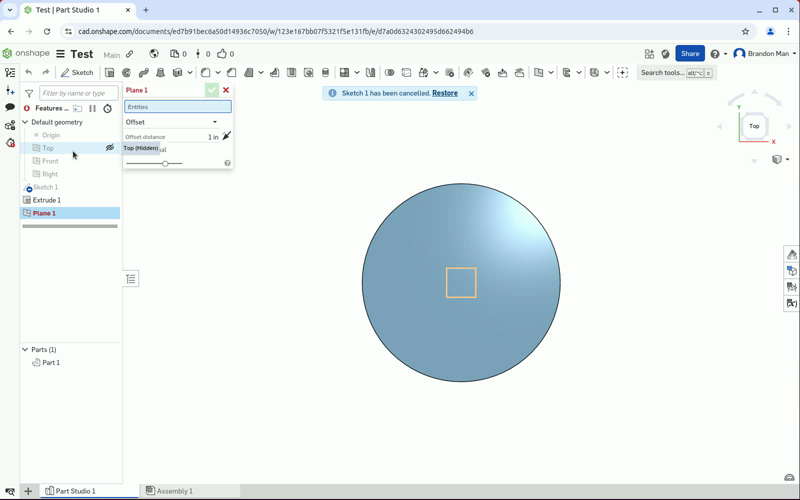
click(73, 150)
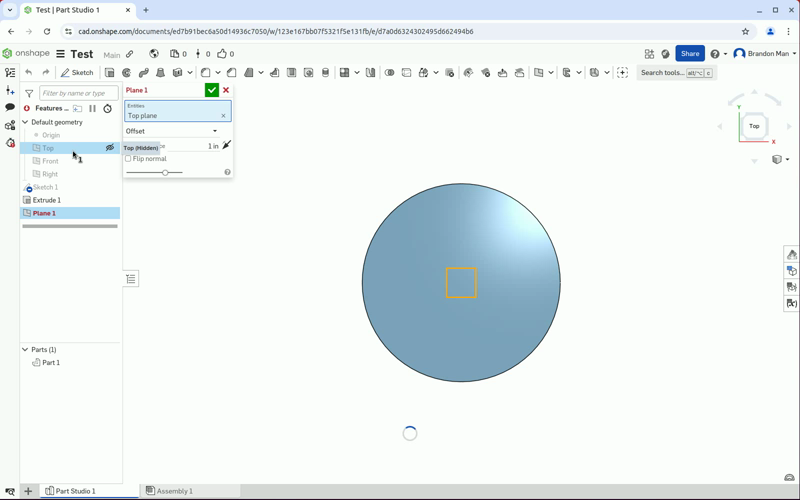
key(tab, 2)
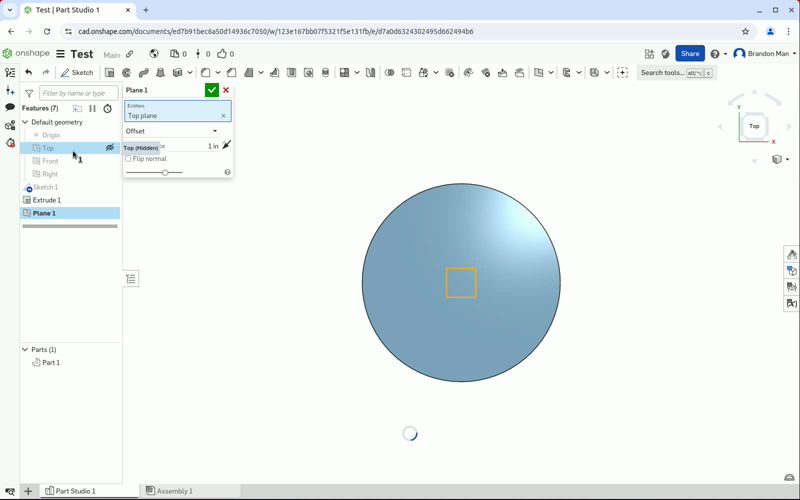
text(23.108)
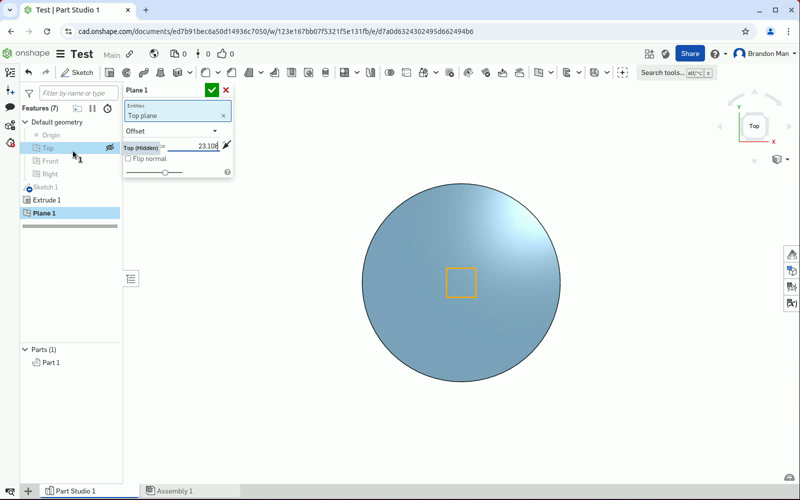
key(enter, 2)
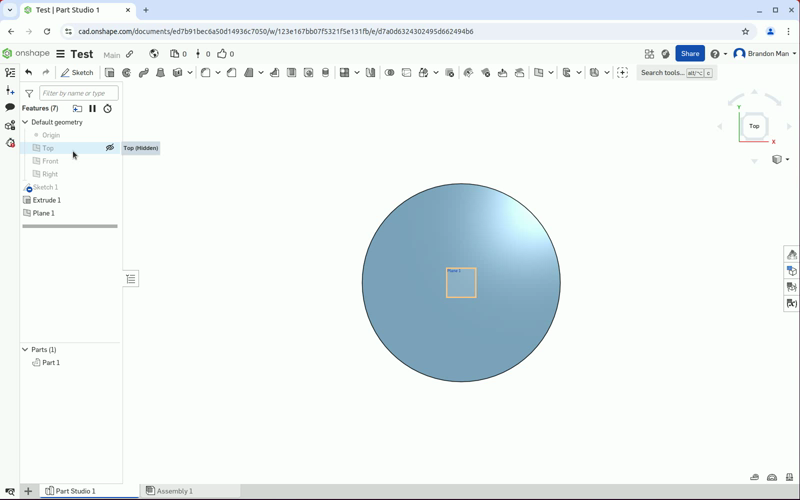
key(shift+s)
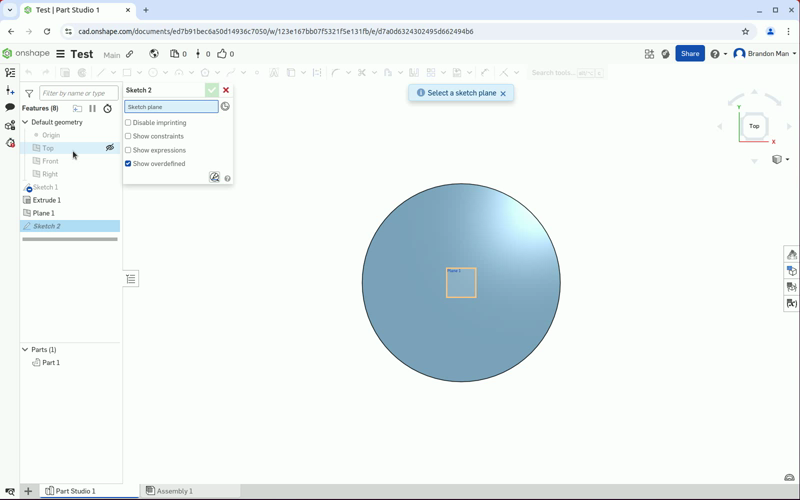
mouse_move(73, 215)
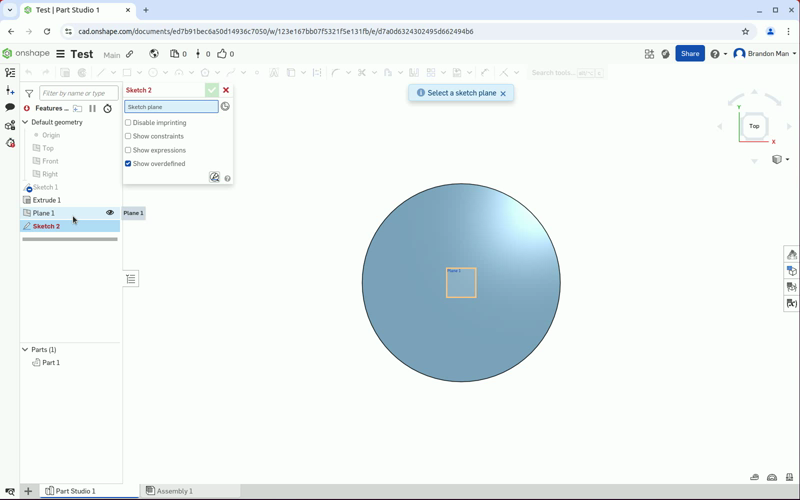
click(73, 215)
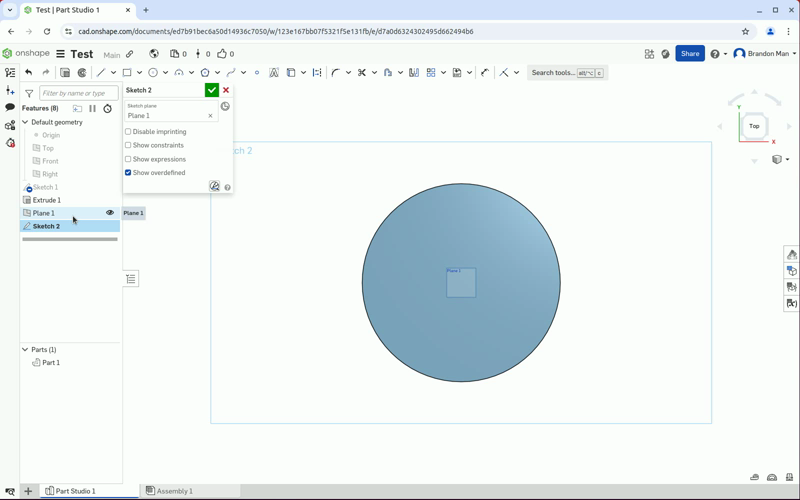
mouse_move(73, 352)
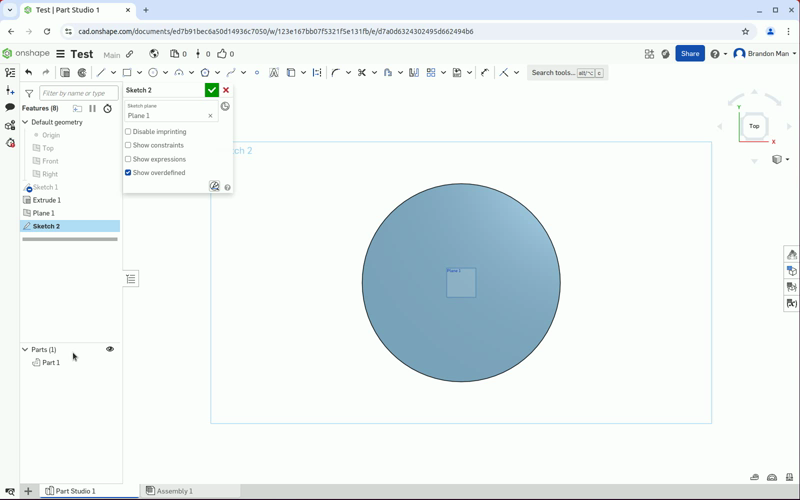
key(y)
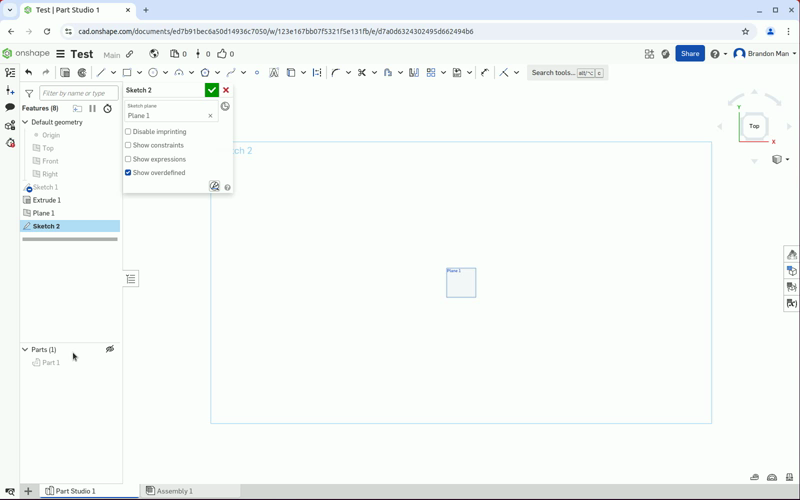
key(c)
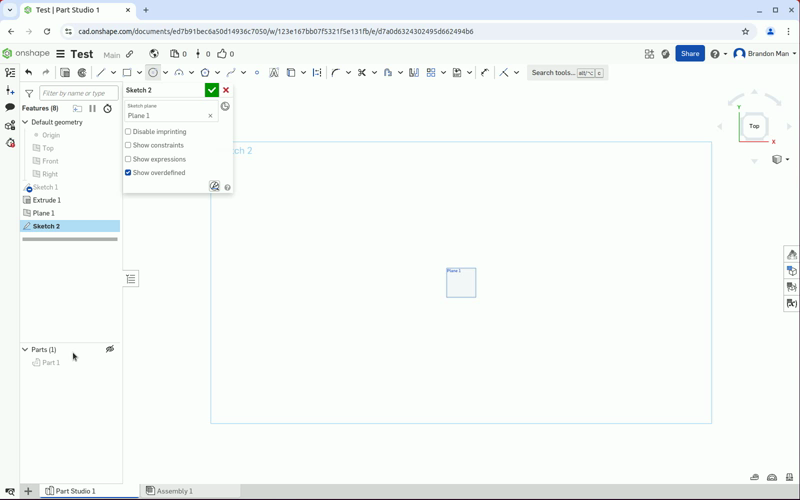
key_down(shift)
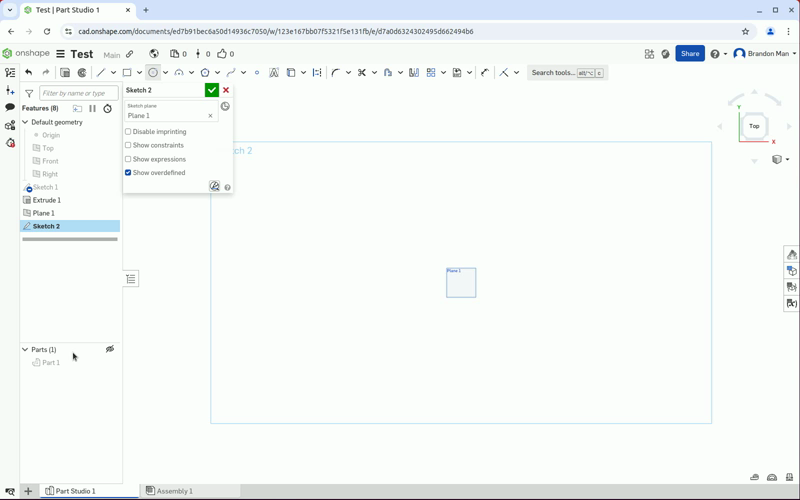
mouse_move(461, 282)
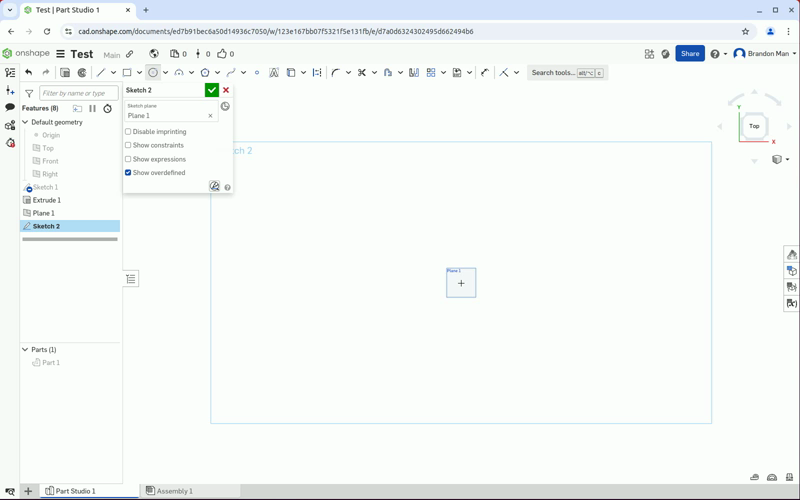
click(461, 282)
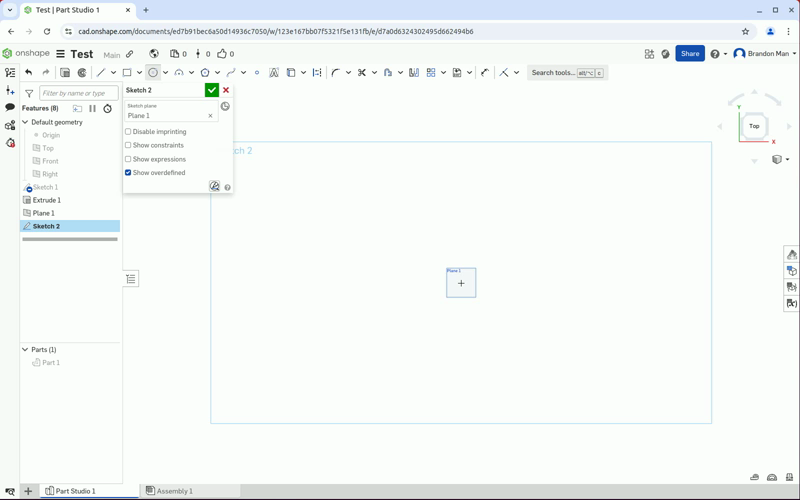
key_up(shift)
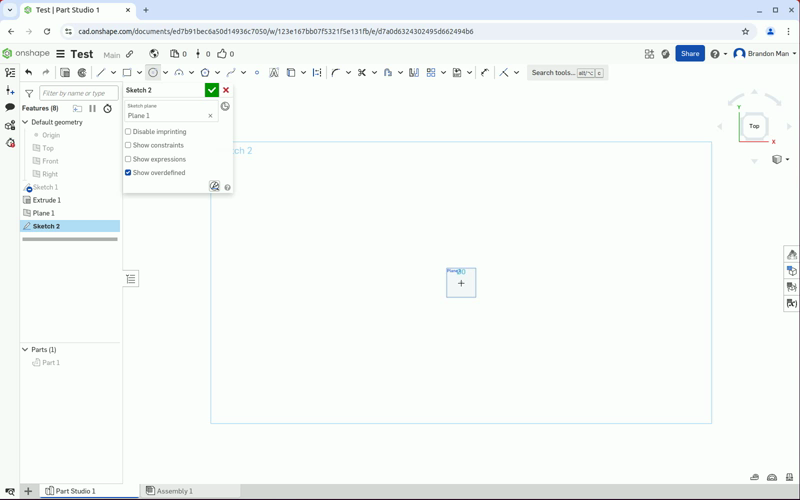
mouse_move(544, 282)
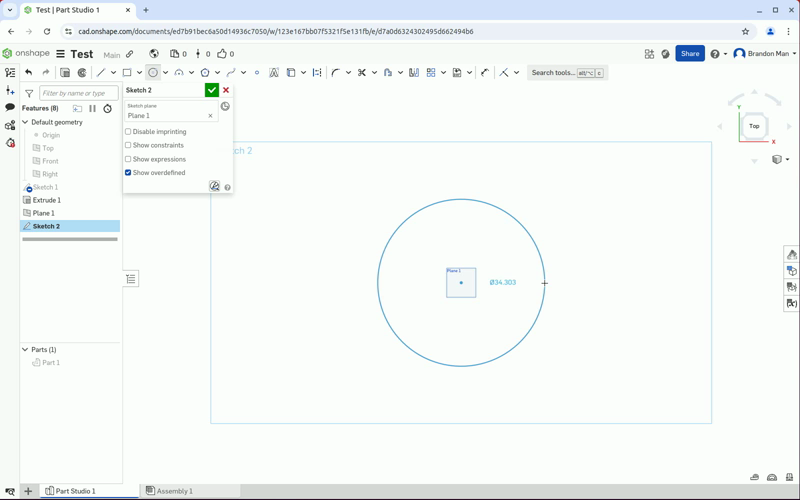
click(544, 282)
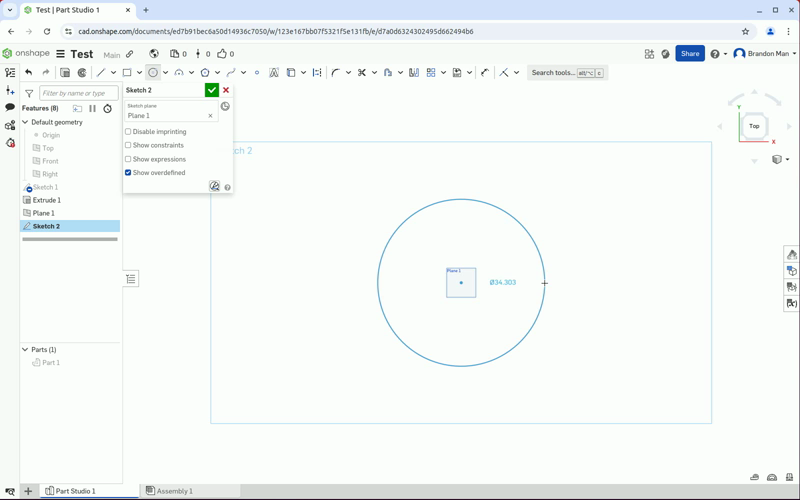
key(esc)
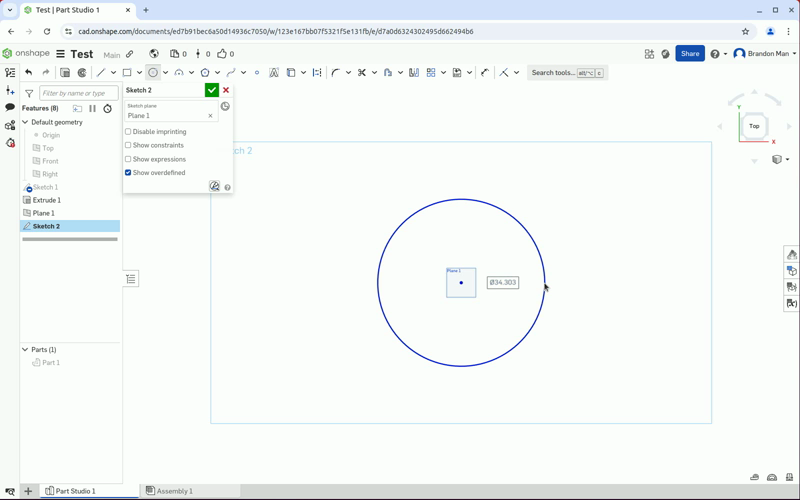
mouse_move(472, 266)
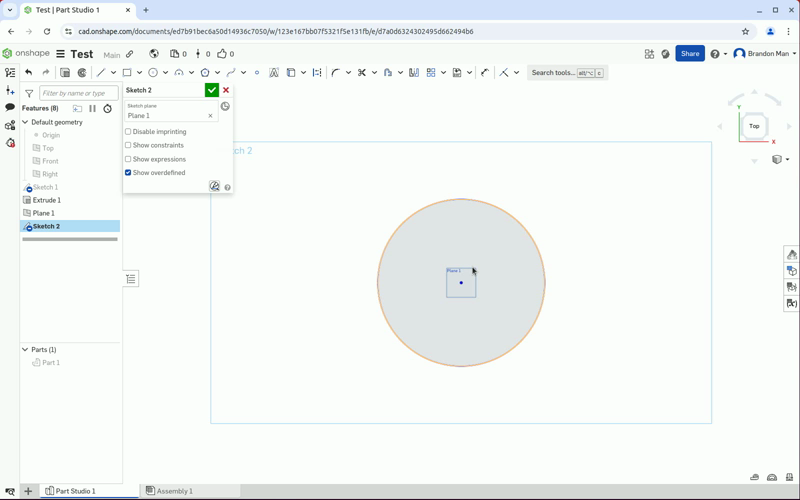
click(472, 266)
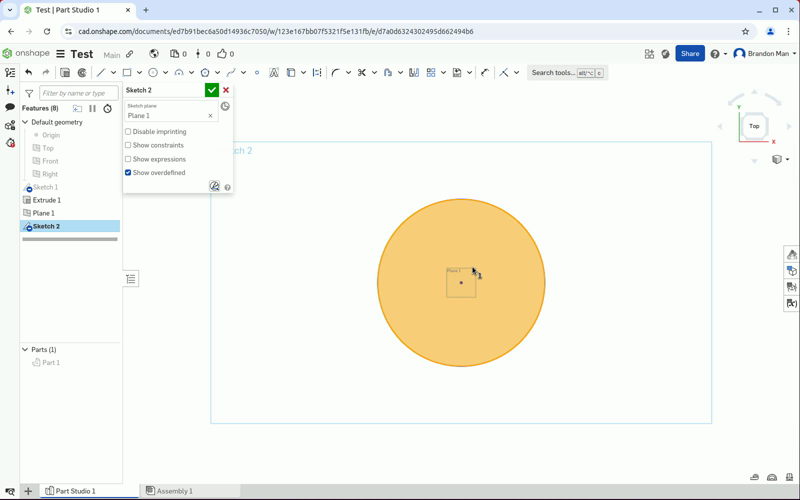
mouse_move(73, 352)
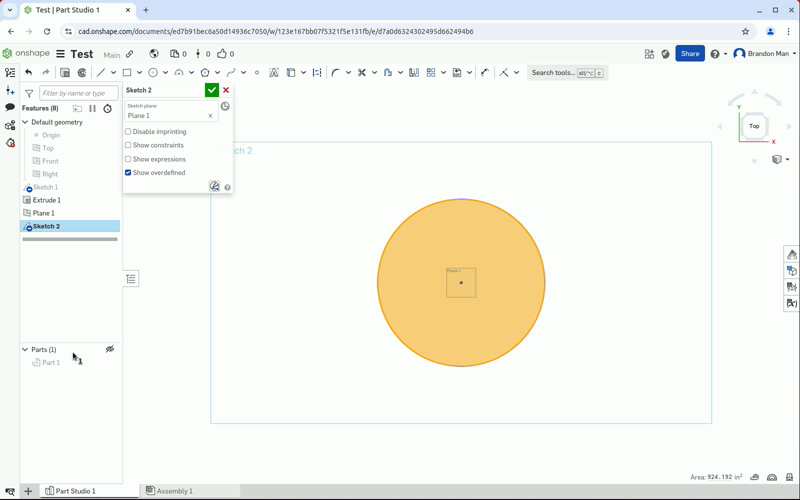
key(shift+y)
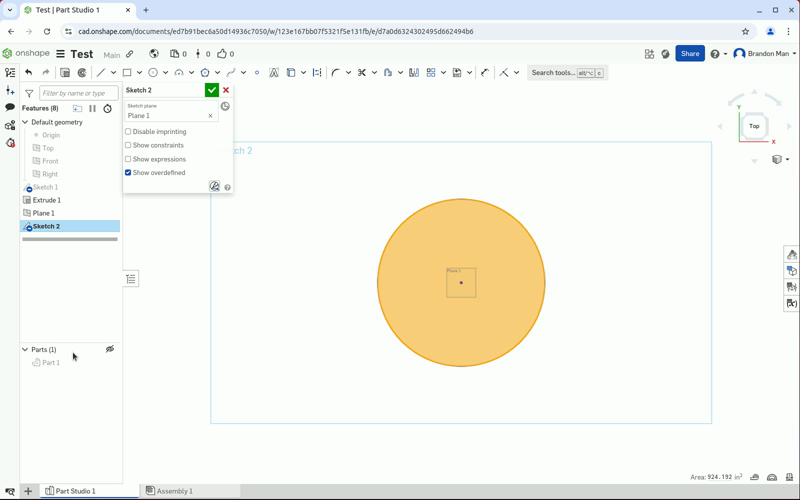
key(shift+e)
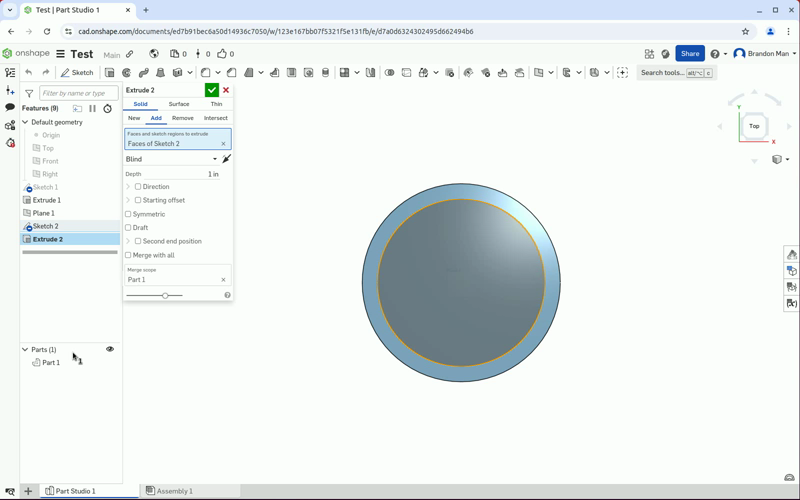
mouse_move(143, 106)
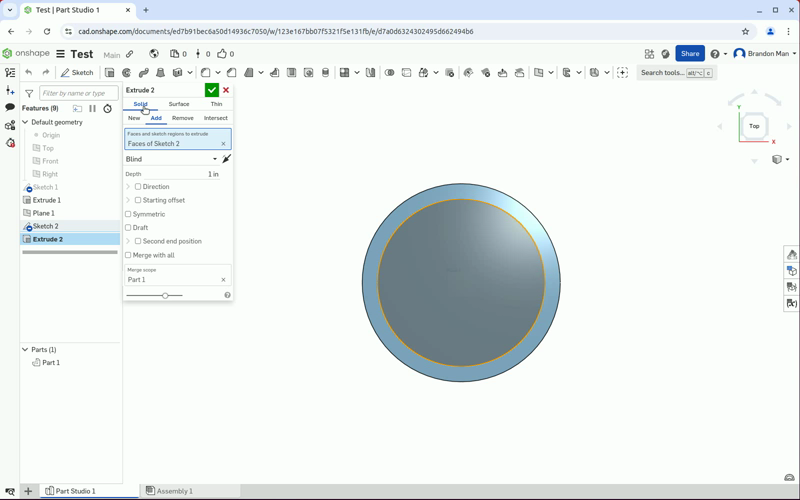
click(143, 106)
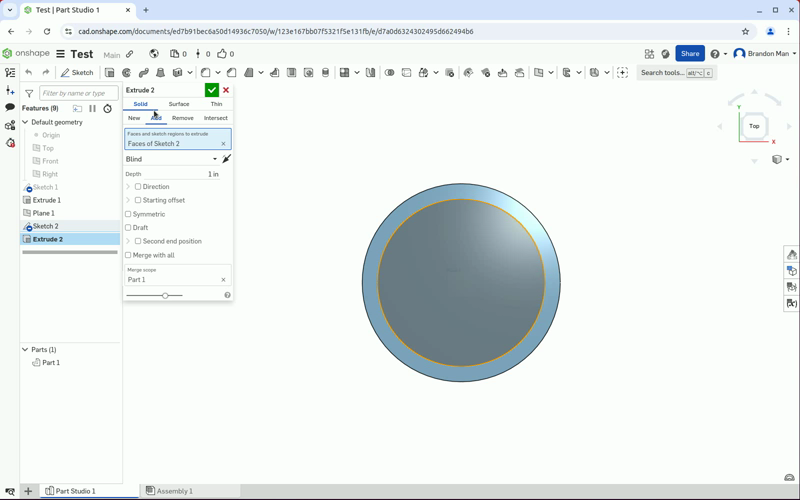
mouse_move(186, 120)
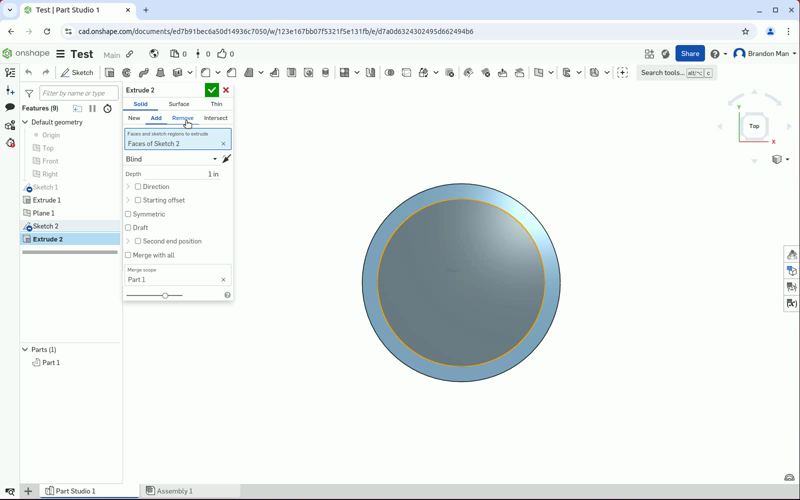
click(186, 120)
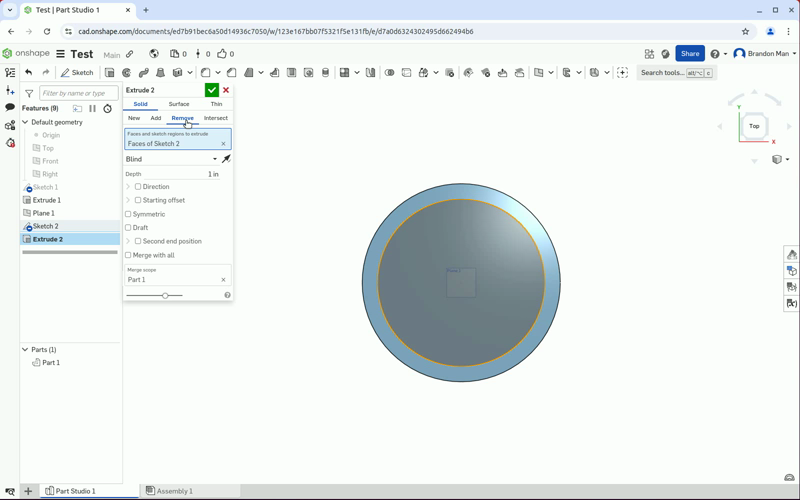
key(tab, 4)
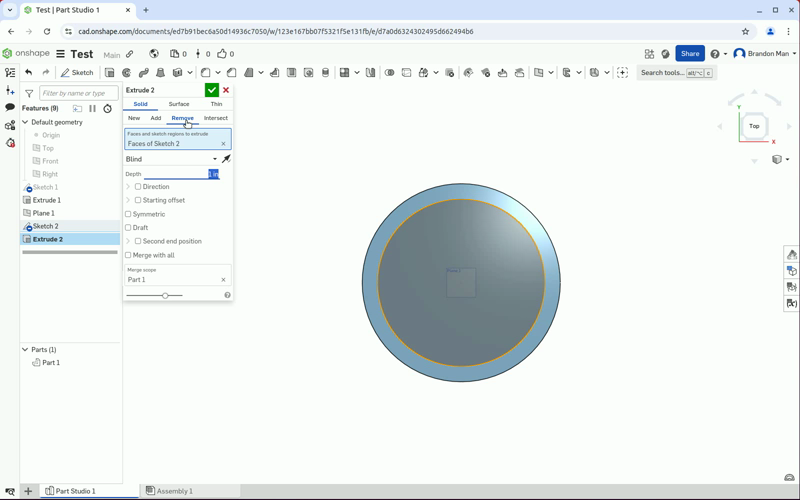
text(20.22)
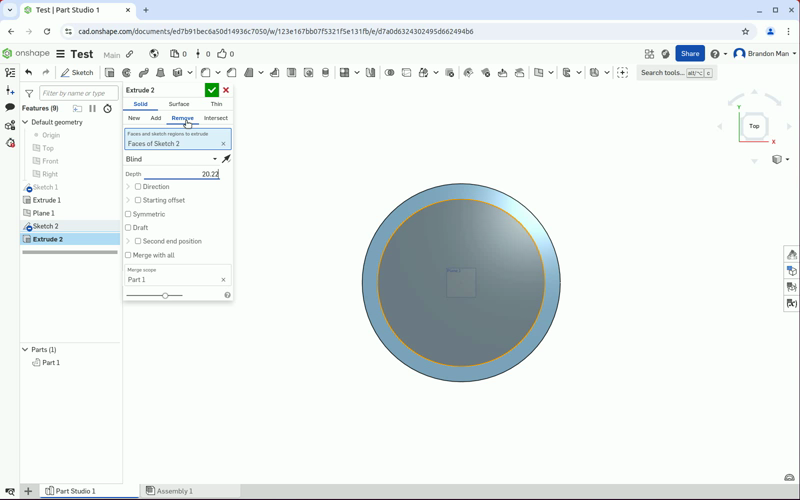
key(tab, 6)
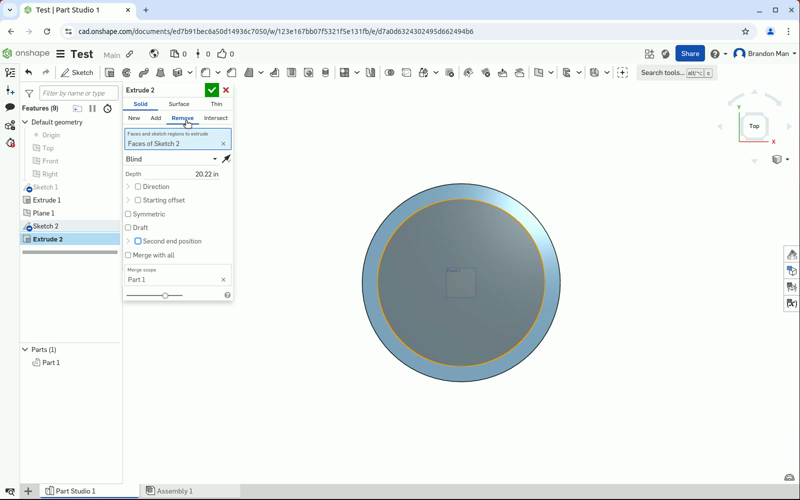
key(space)
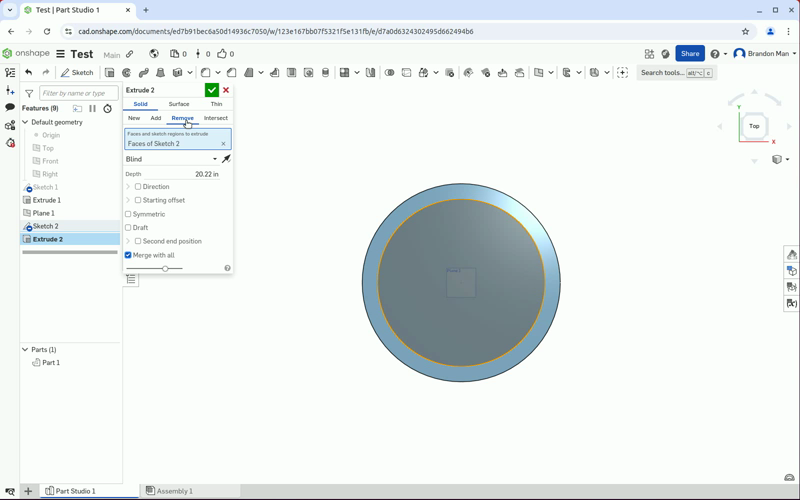
key(enter)
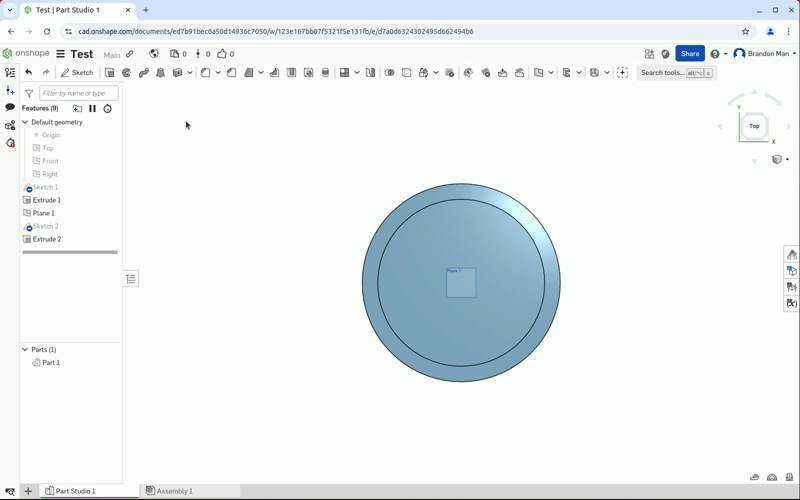
key(shift+h)
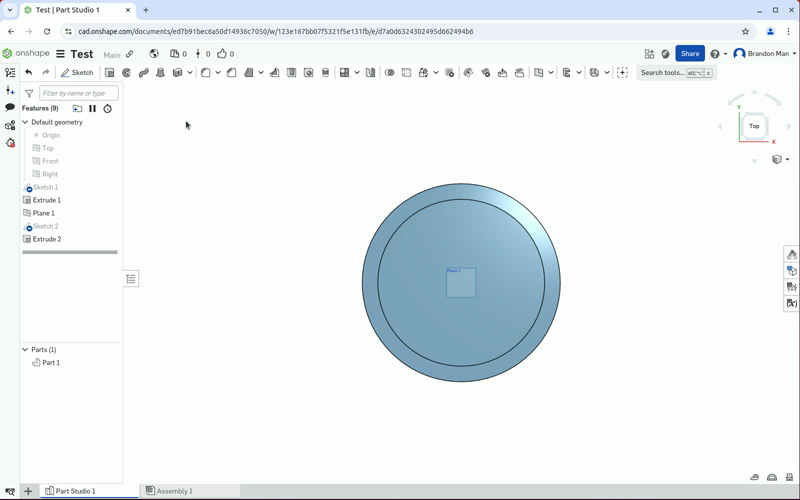
key(shift+h)
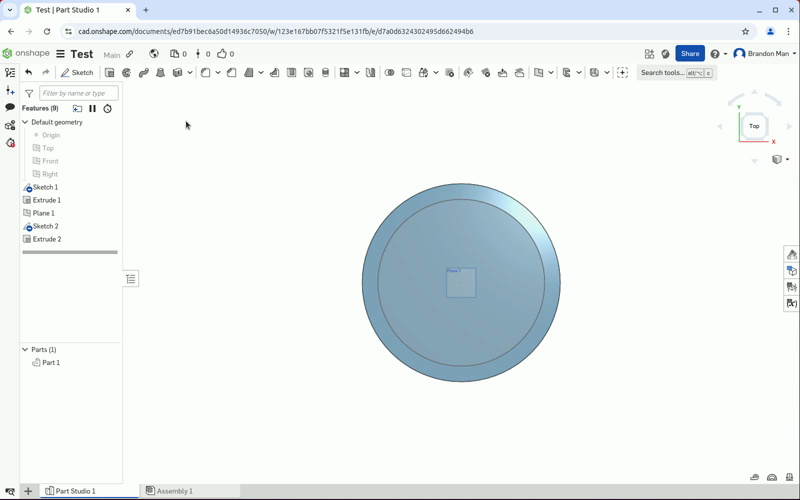
key(shift+7)
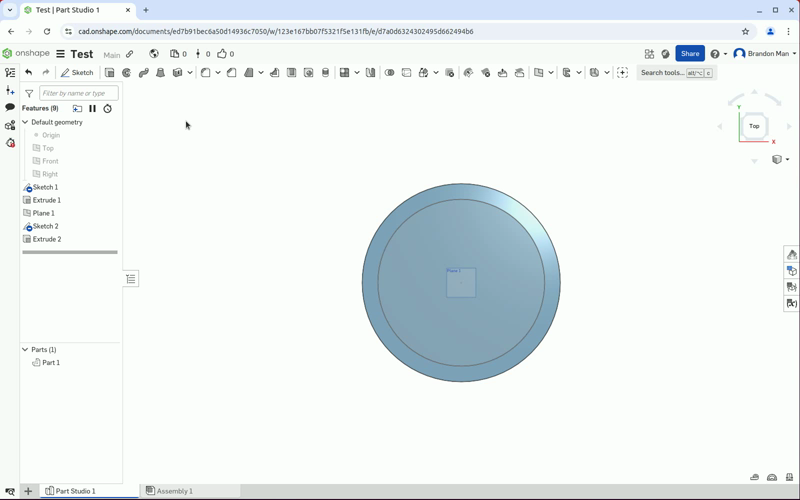
key(up, 3)
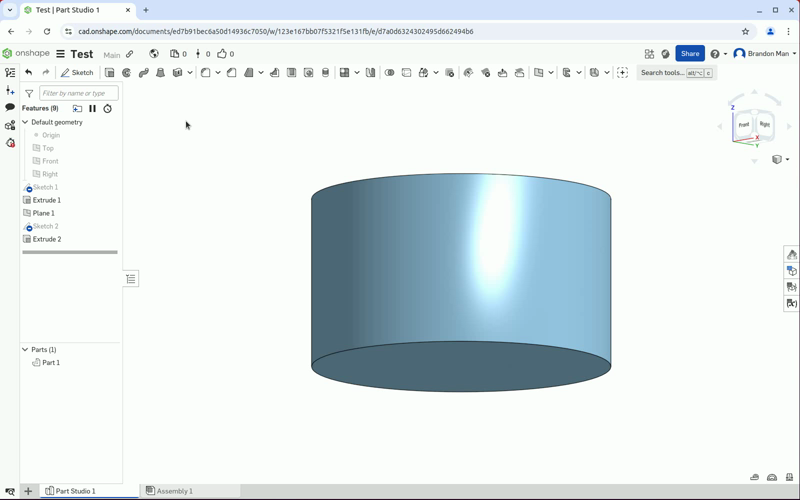
key(left, 3)
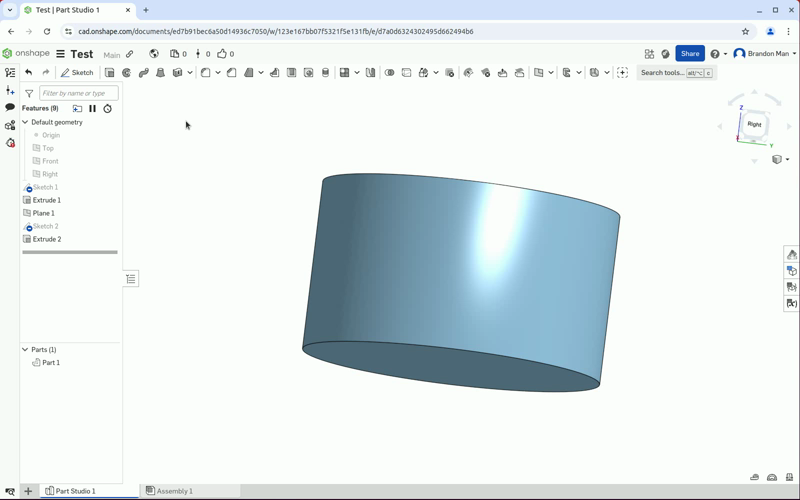
key(right, 3)
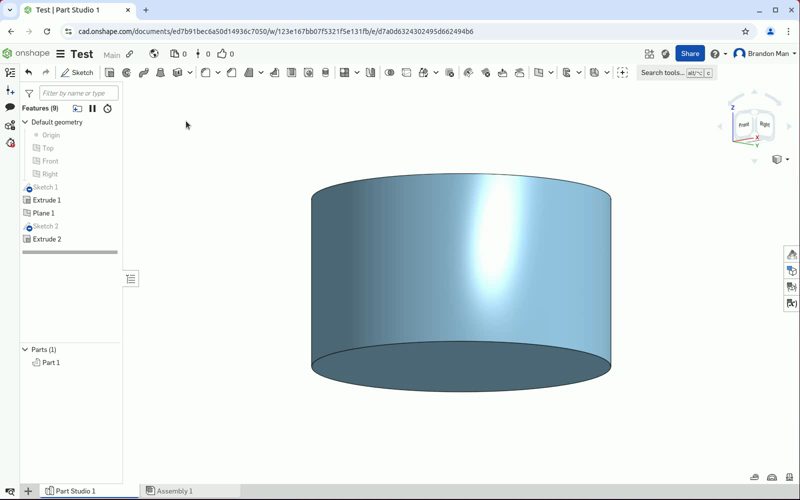
key(down, 3)
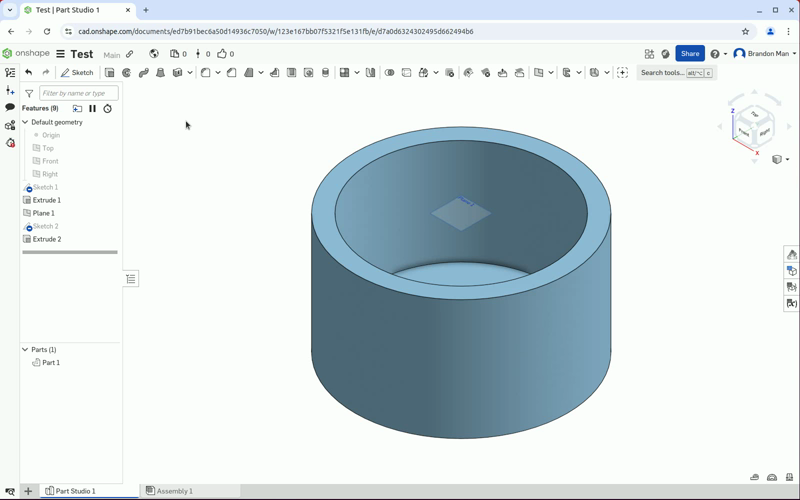
mouse_move(73, 189)
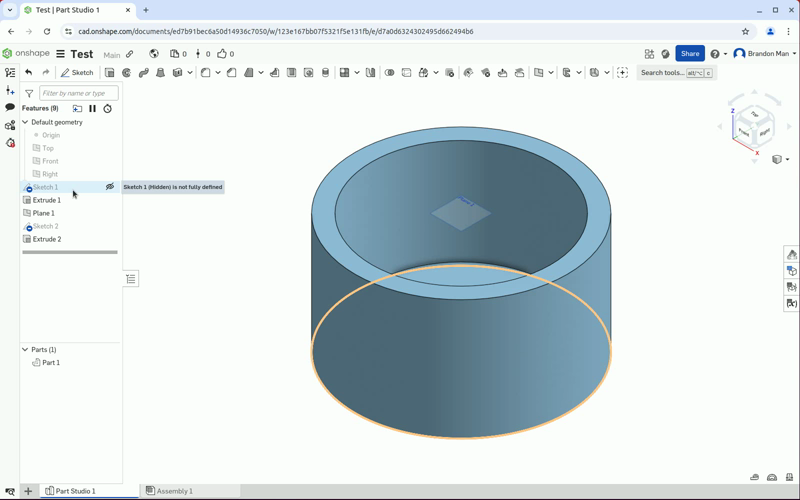
click(73, 189)